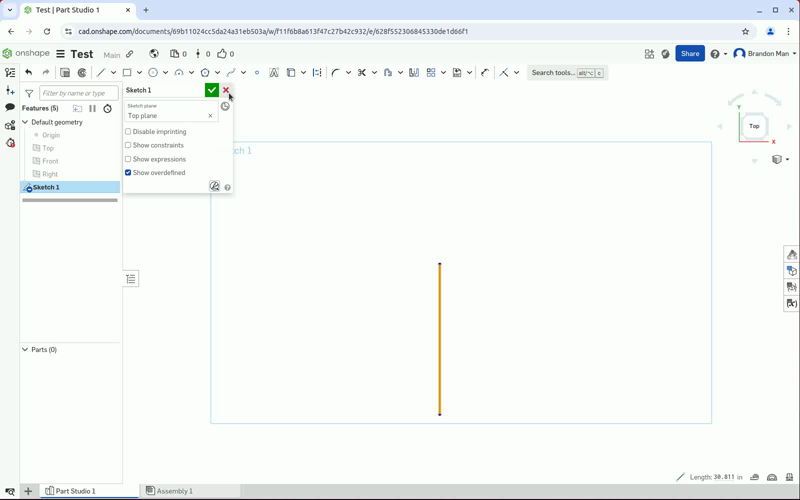
key(shift+h)
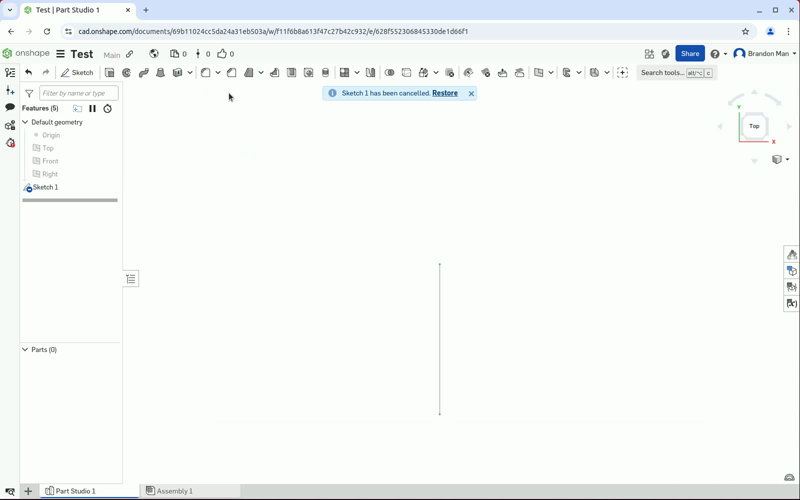
key(shift+s)
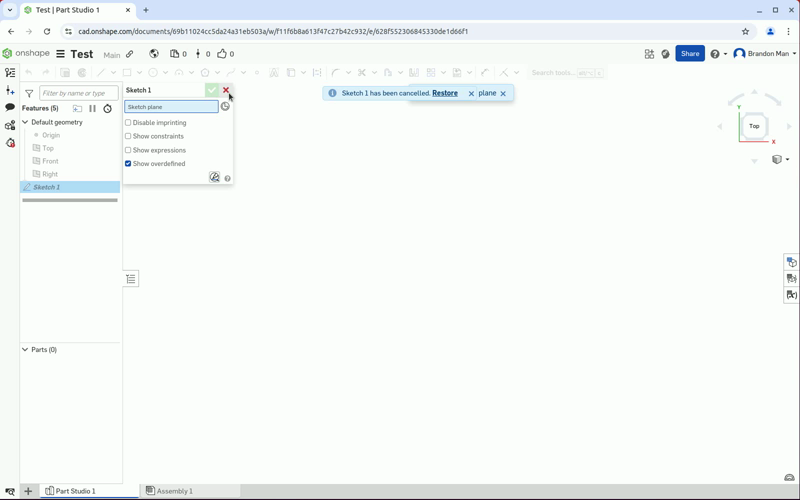
mouse_move(73, 150)
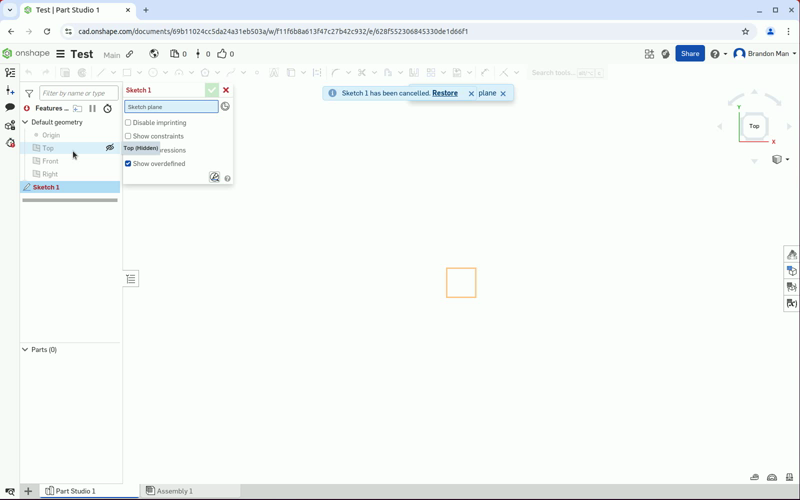
click(73, 150)
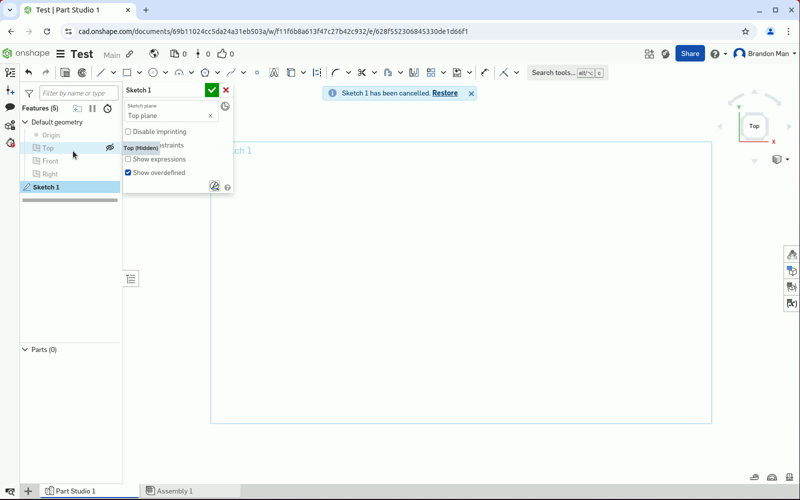
mouse_move(73, 352)
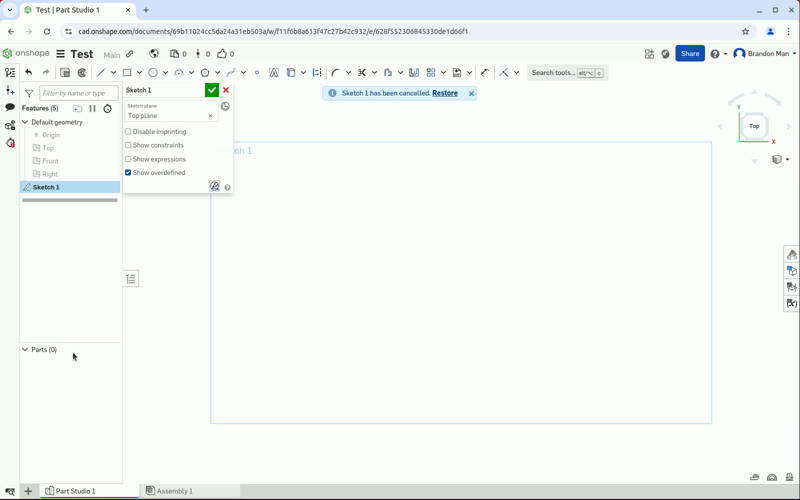
key(y)
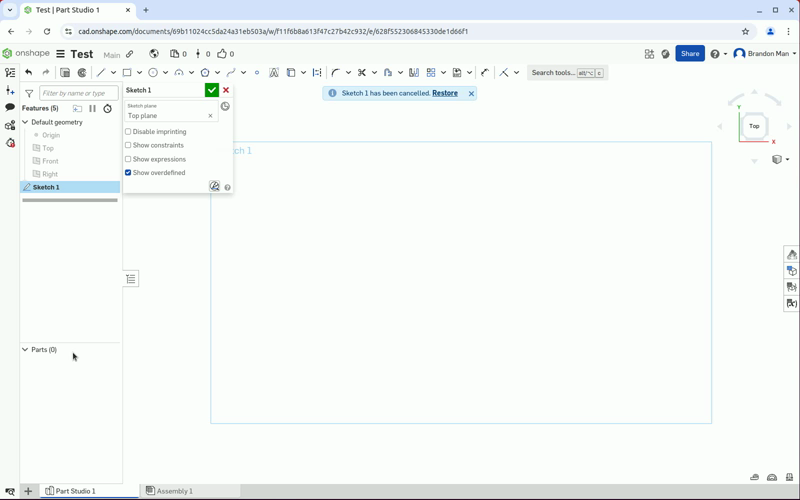
key(c)
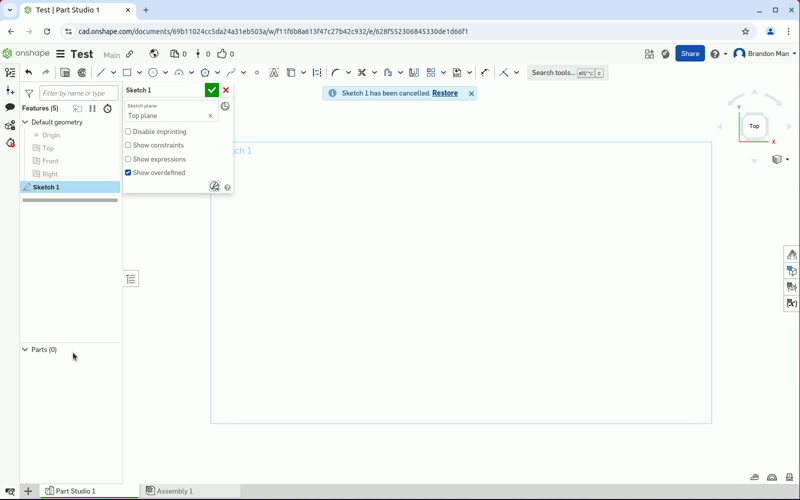
key_down(shift)
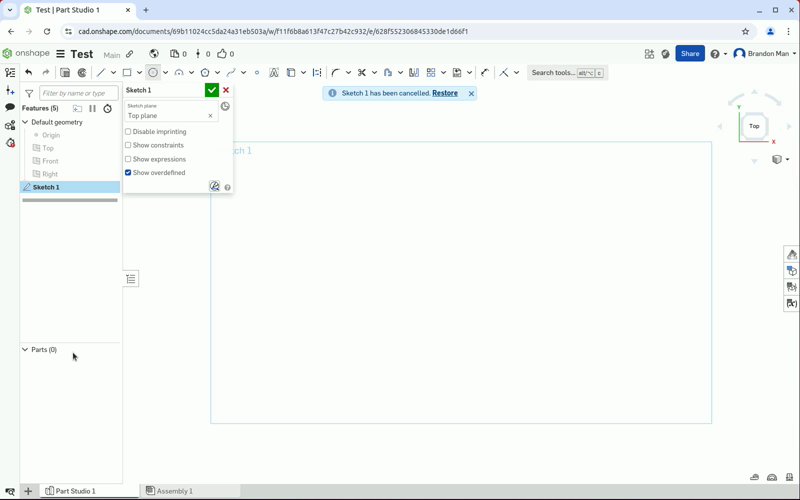
mouse_move(460, 282)
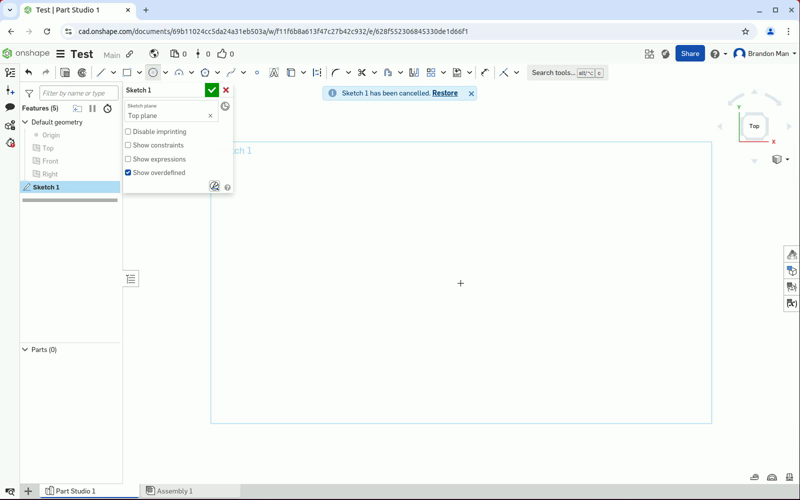
click(460, 282)
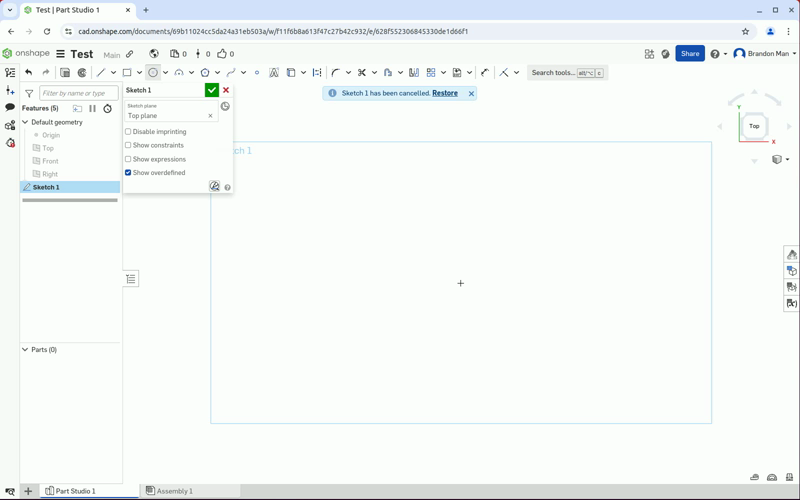
key_up(shift)
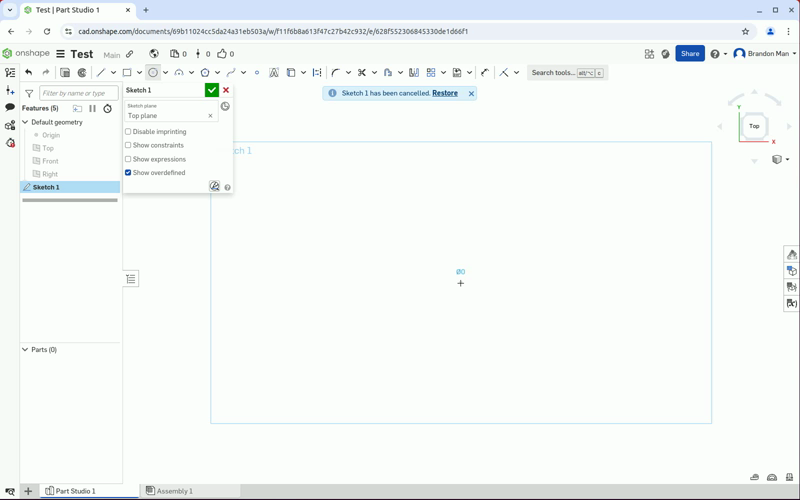
mouse_move(533, 282)
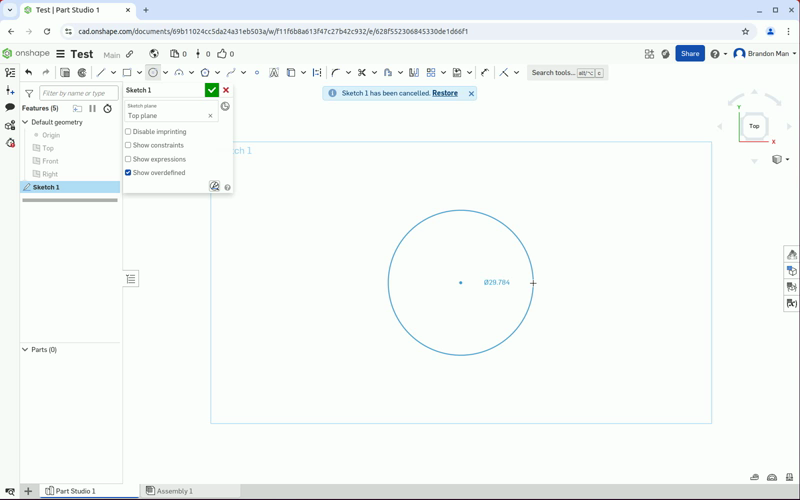
click(533, 282)
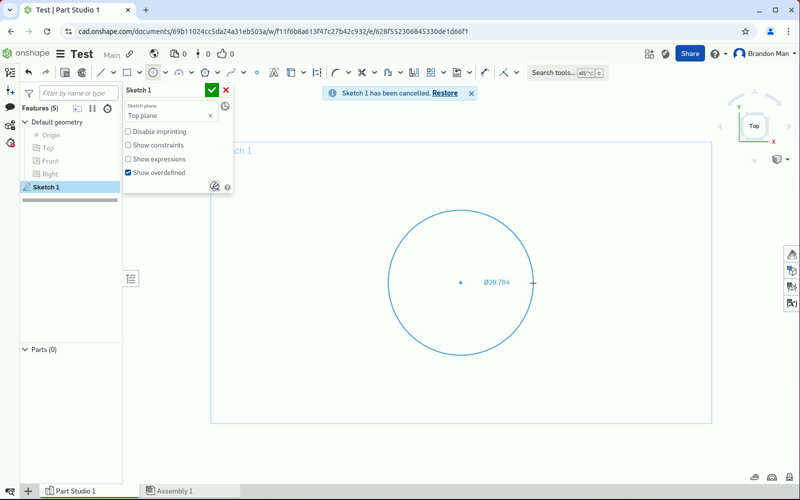
key(esc)
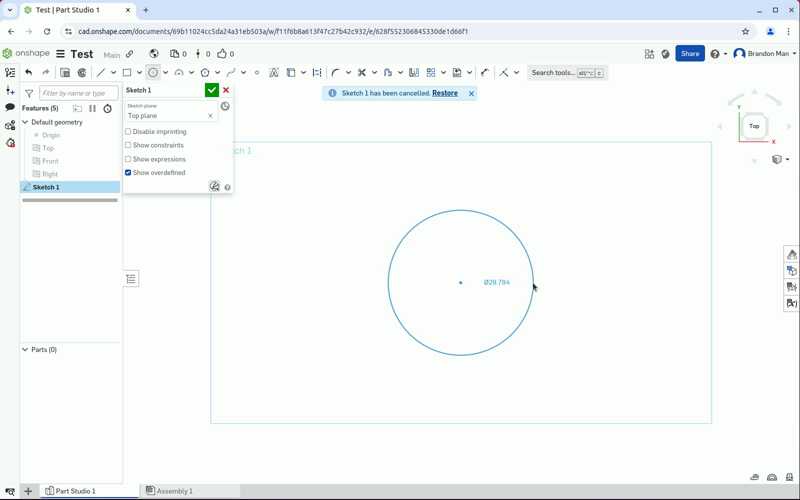
mouse_move(432, 292)
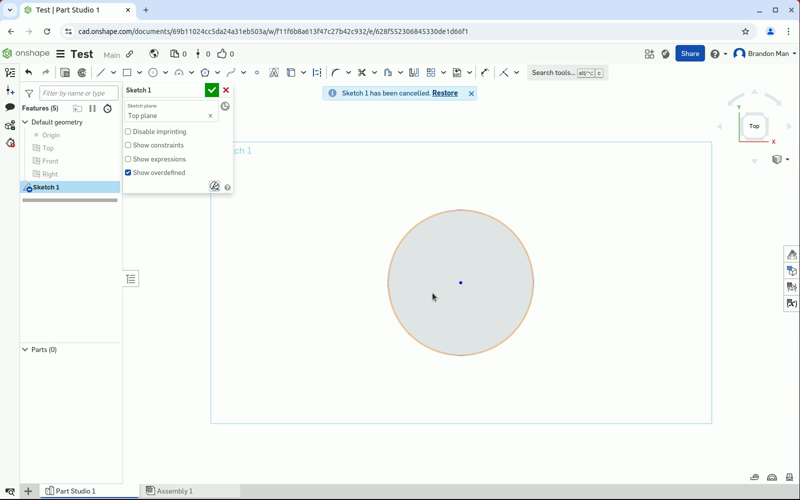
click(432, 292)
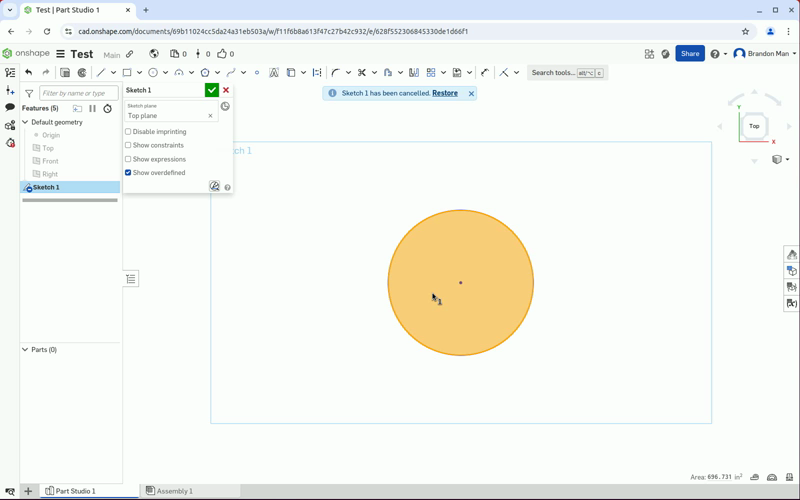
mouse_move(73, 352)
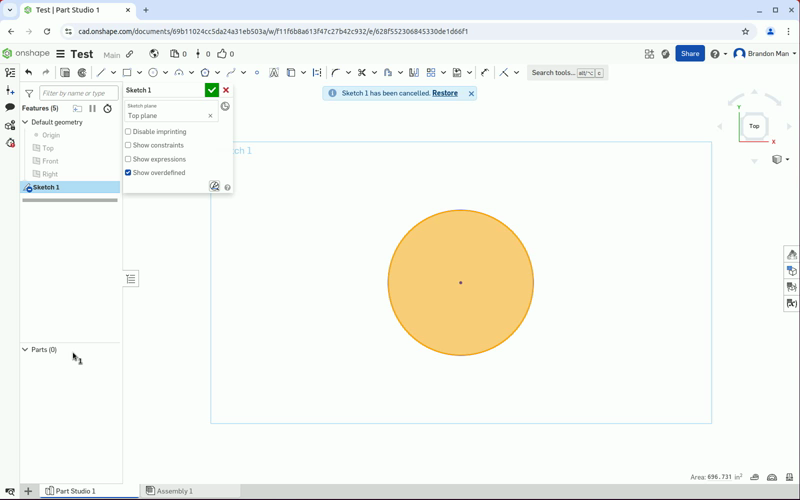
key(shift+y)
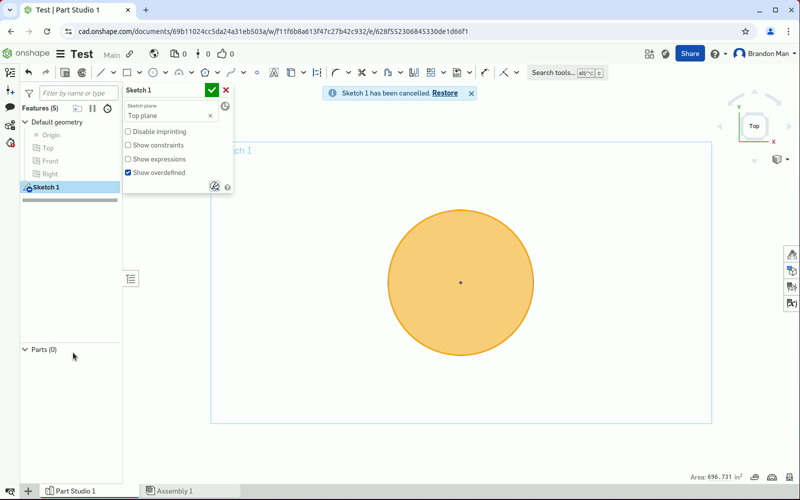
key(shift+e)
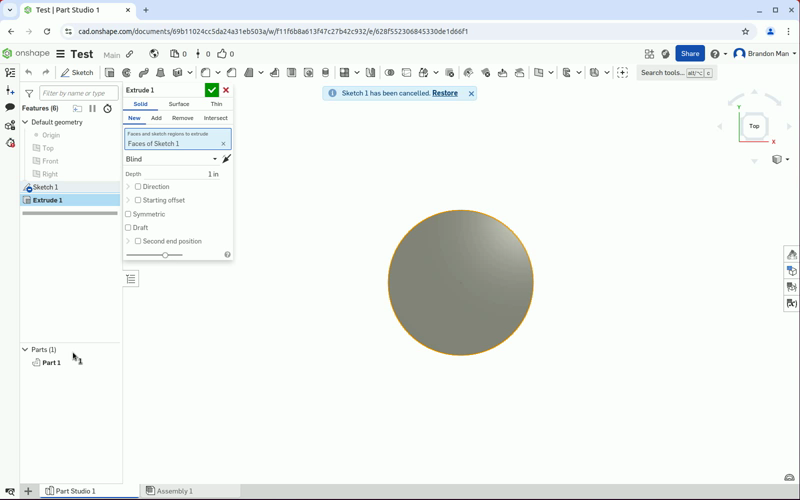
mouse_move(143, 106)
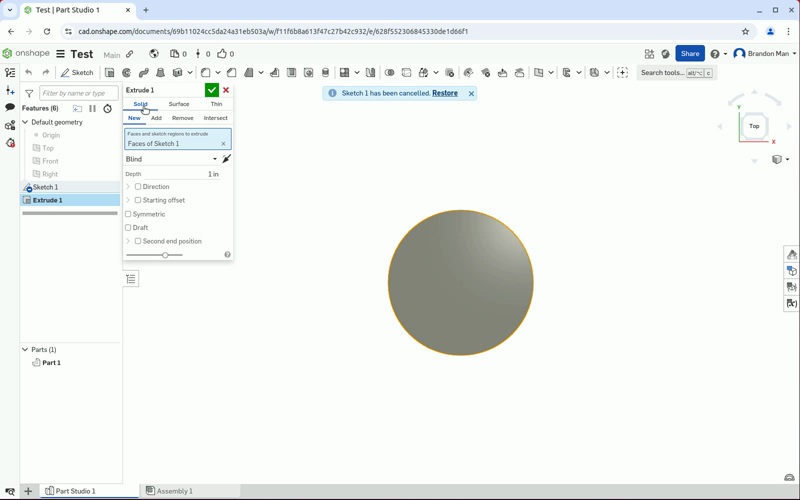
click(143, 106)
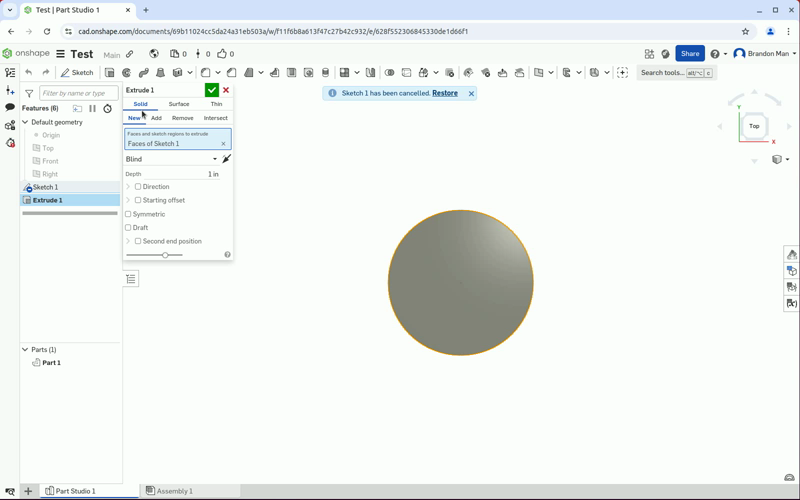
mouse_move(137, 120)
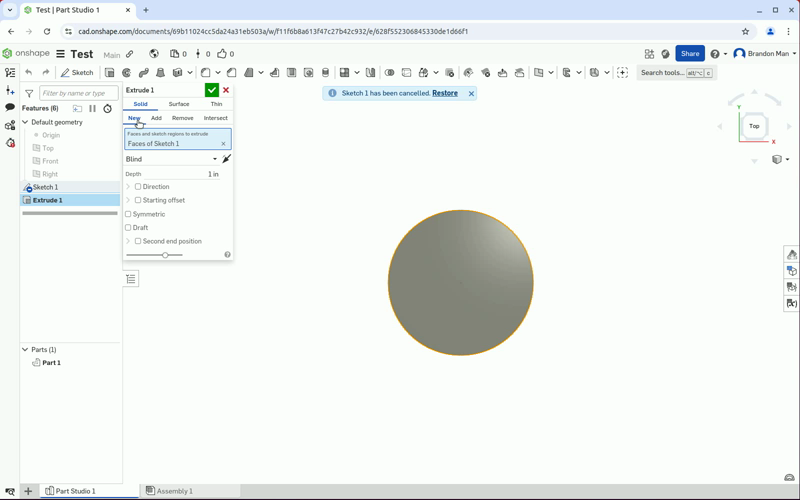
click(137, 120)
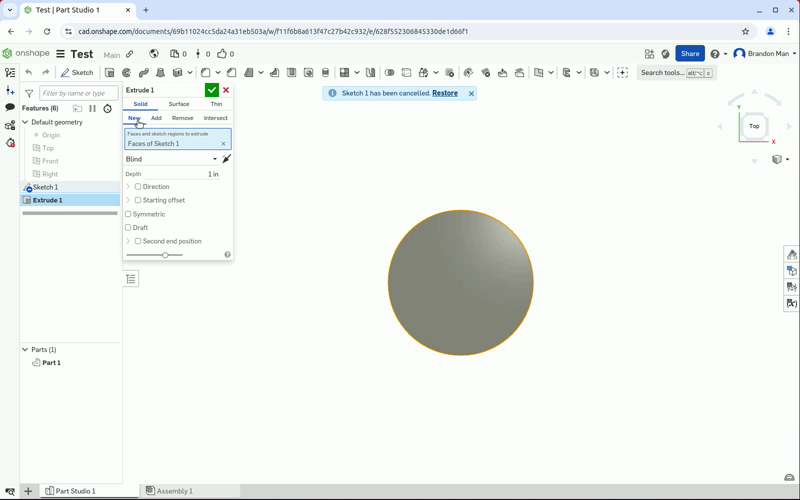
key(tab, 4)
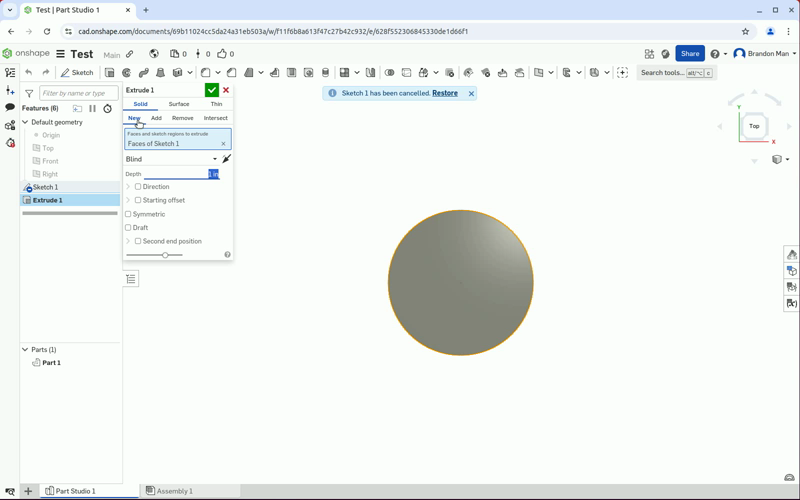
text(8.184)
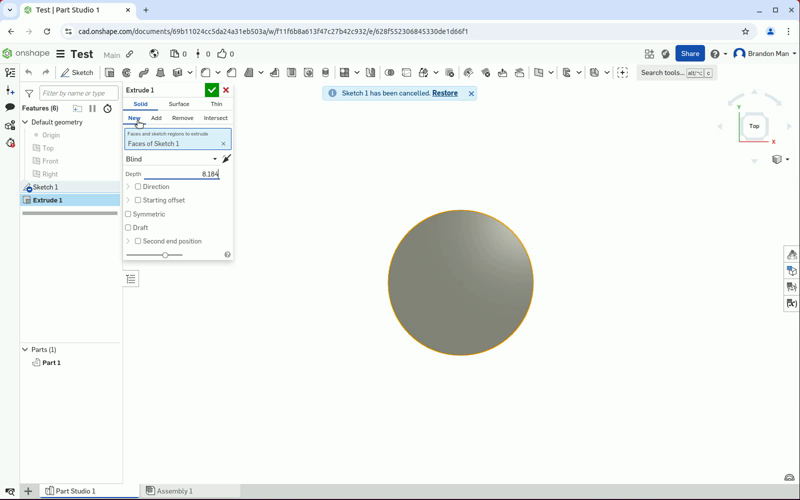
key(enter)
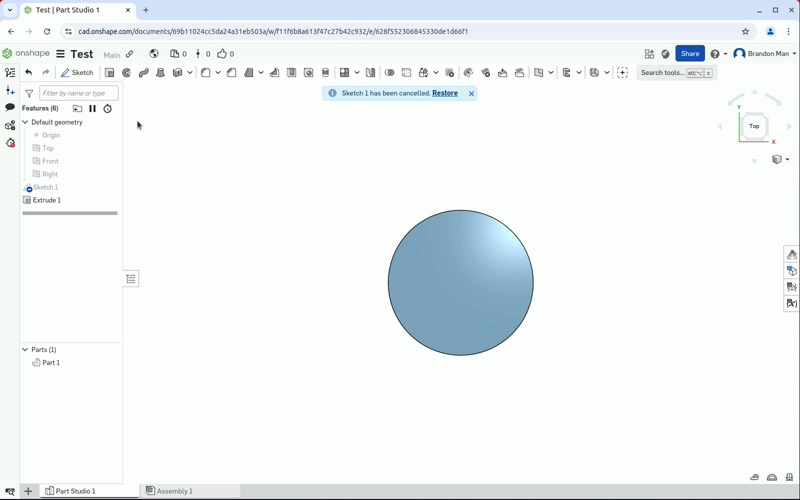
key(shift+h)
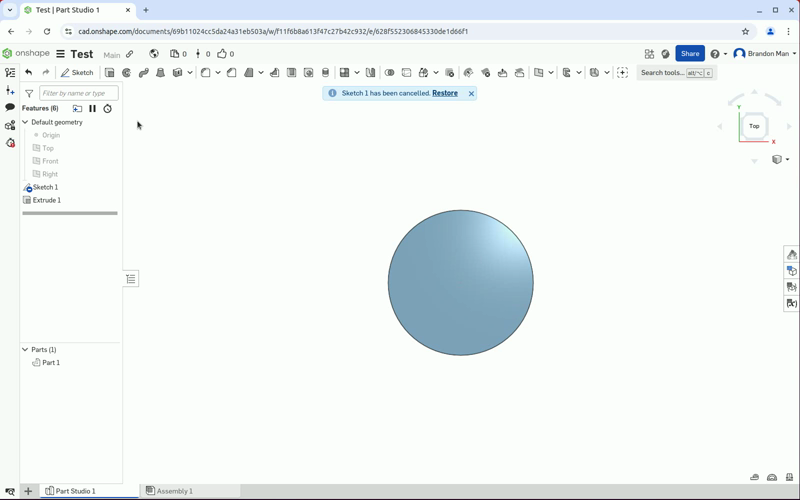
key(shift+h)
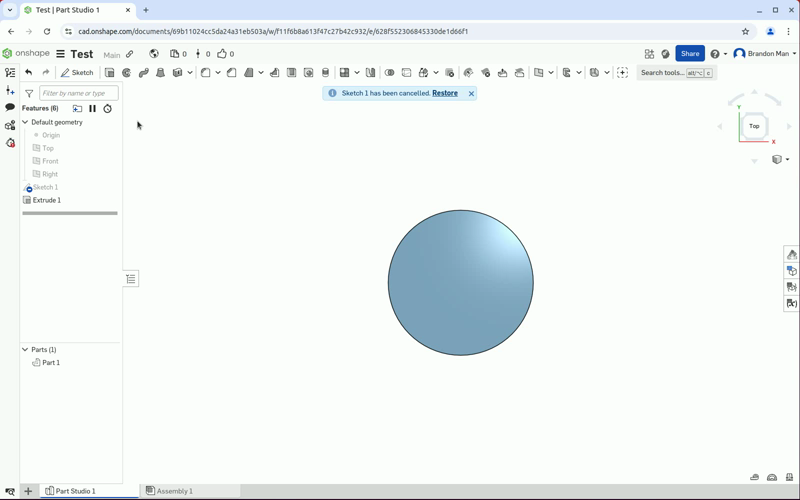
mouse_move(73, 189)
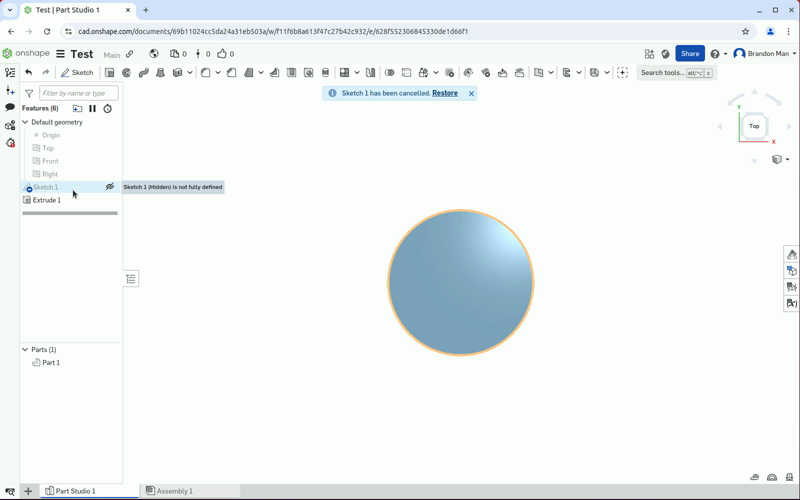
click(73, 189)
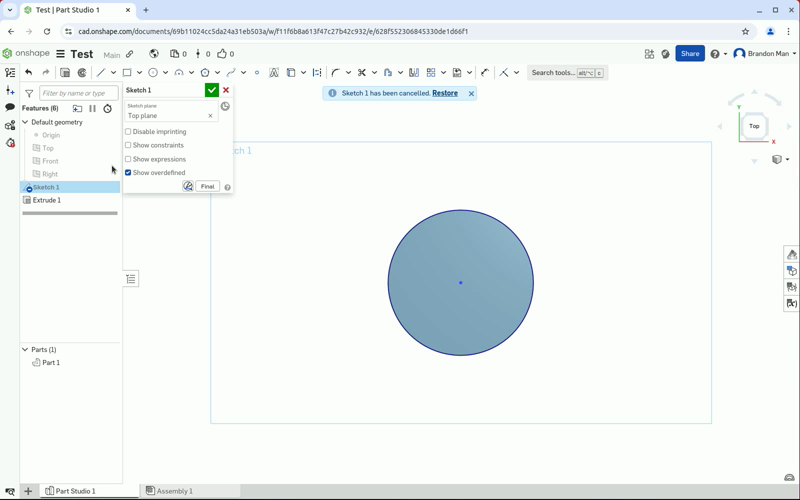
mouse_move(229, 92)
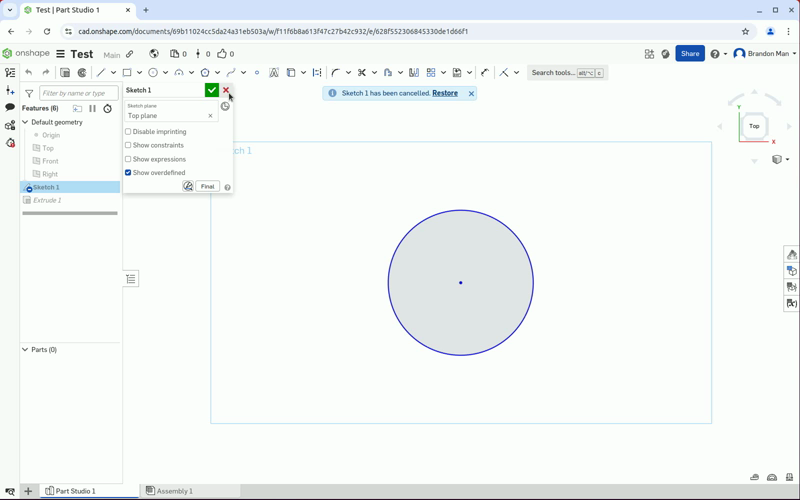
click(229, 92)
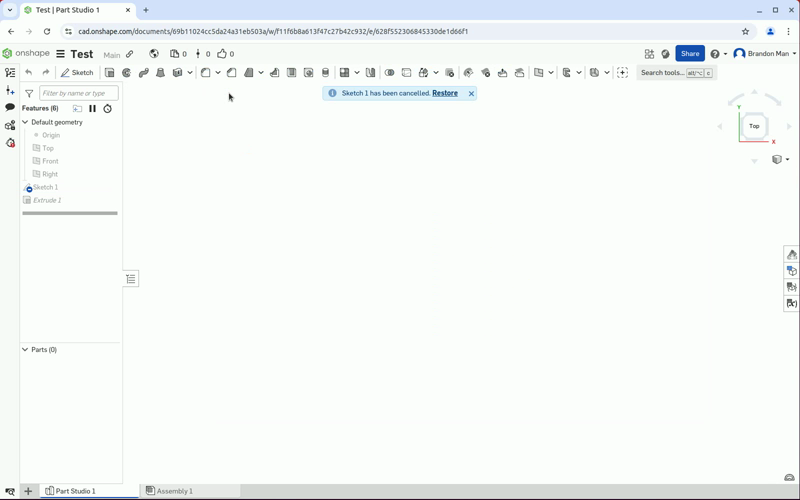
mouse_move(541, 75)
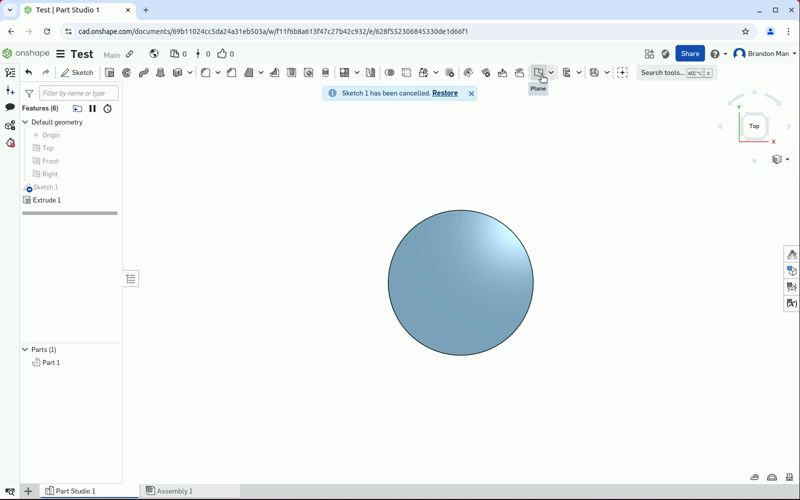
click(541, 75)
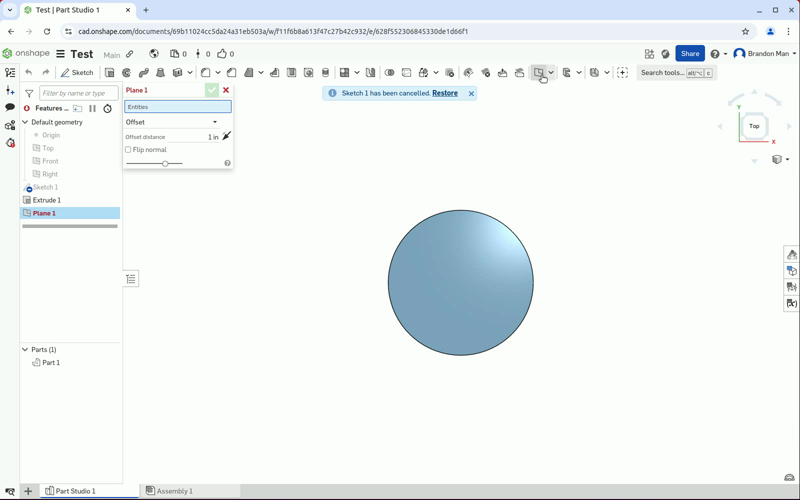
mouse_move(73, 150)
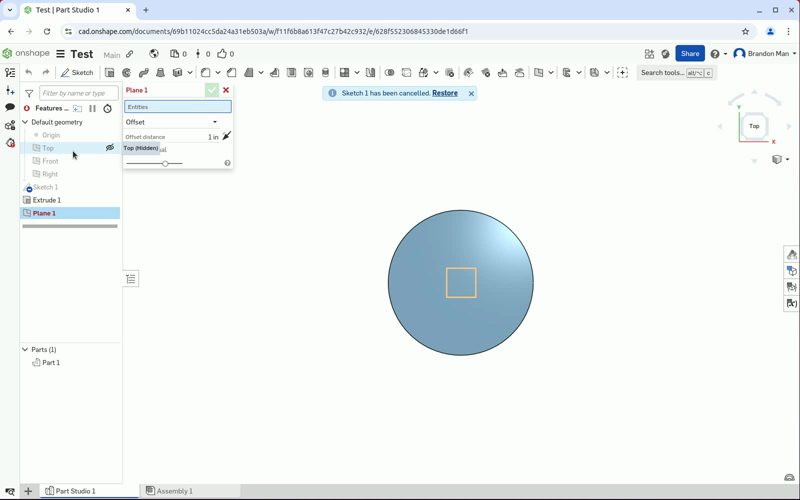
click(73, 150)
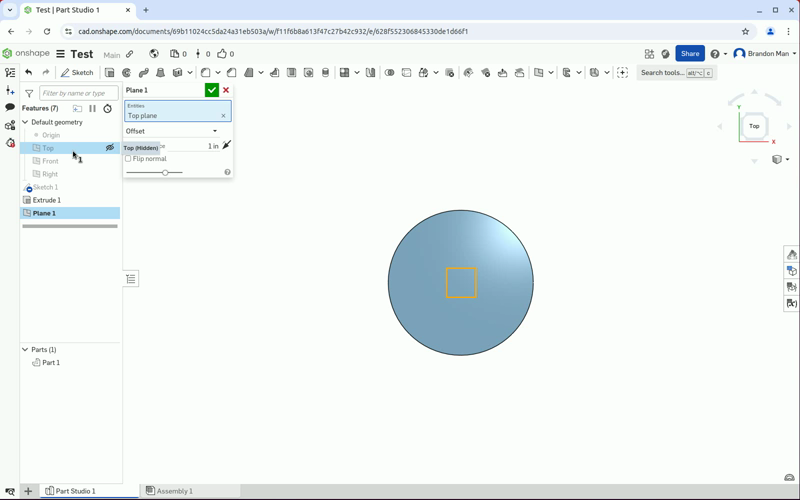
key(tab, 2)
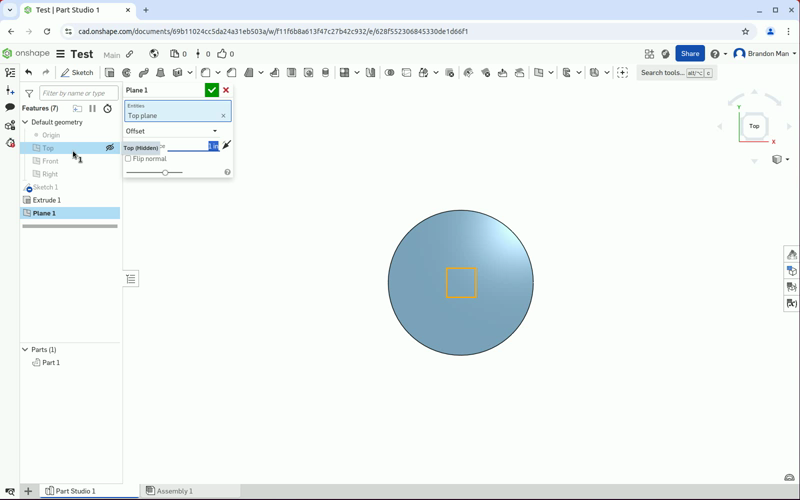
text(8.196)
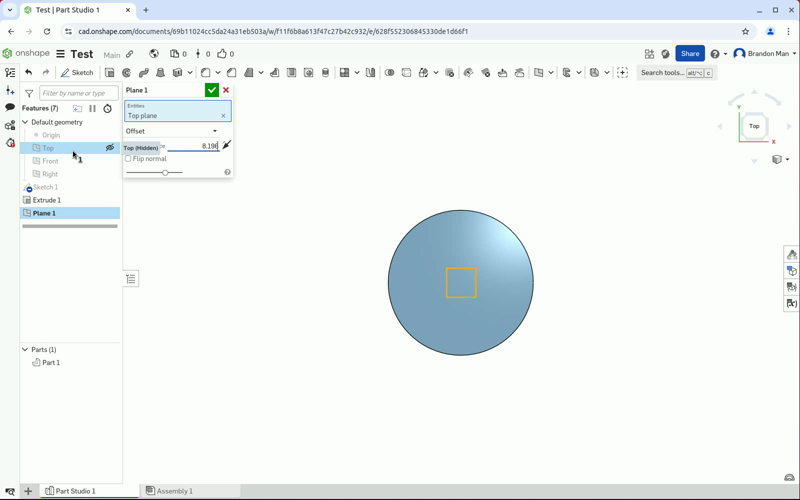
key(enter, 2)
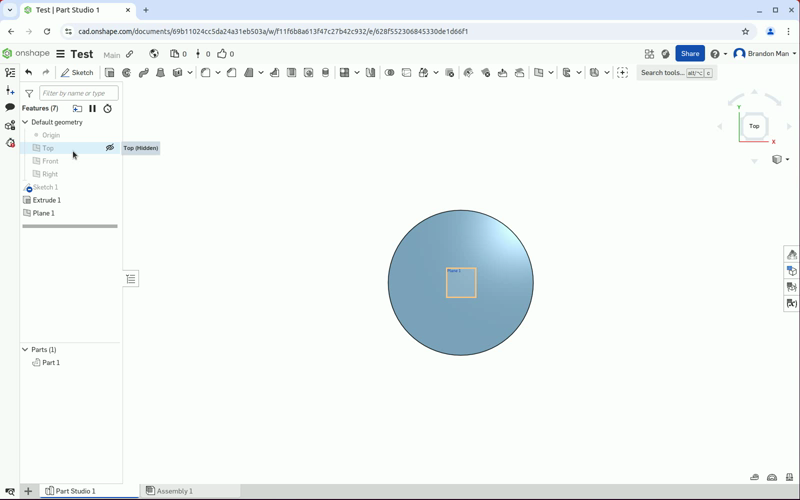
key(shift+s)
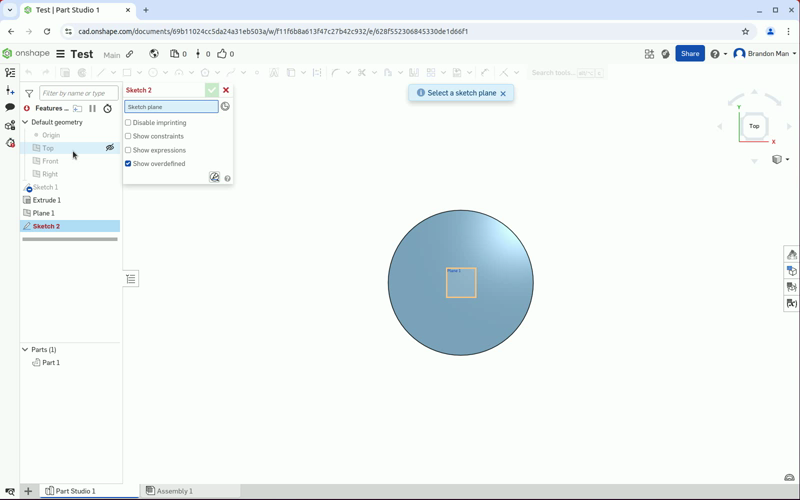
mouse_move(73, 215)
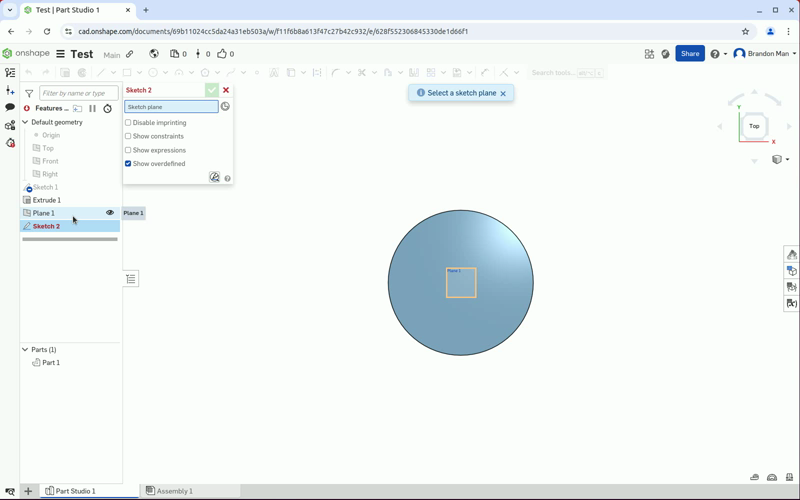
click(73, 215)
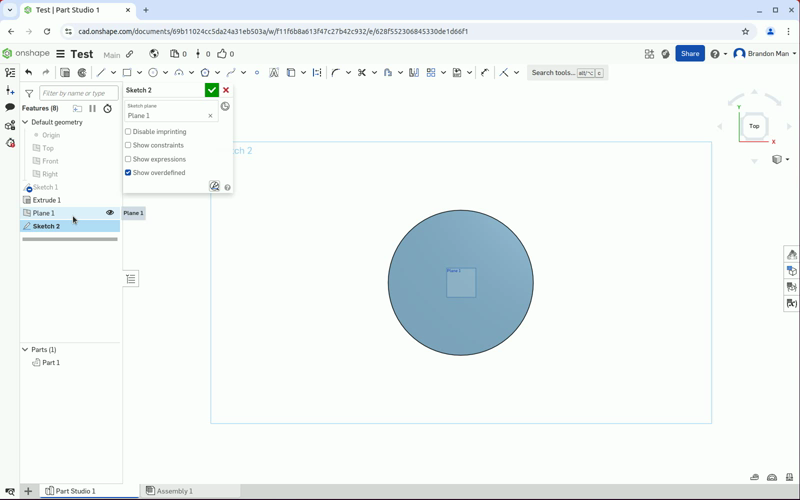
mouse_move(73, 352)
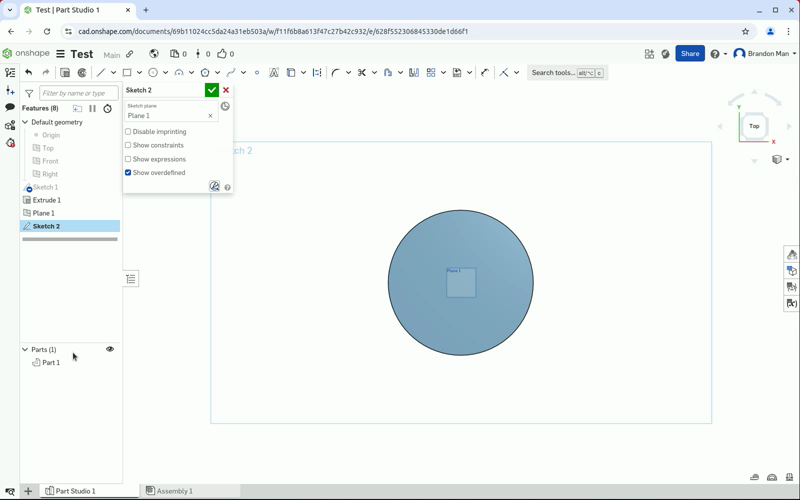
key(y)
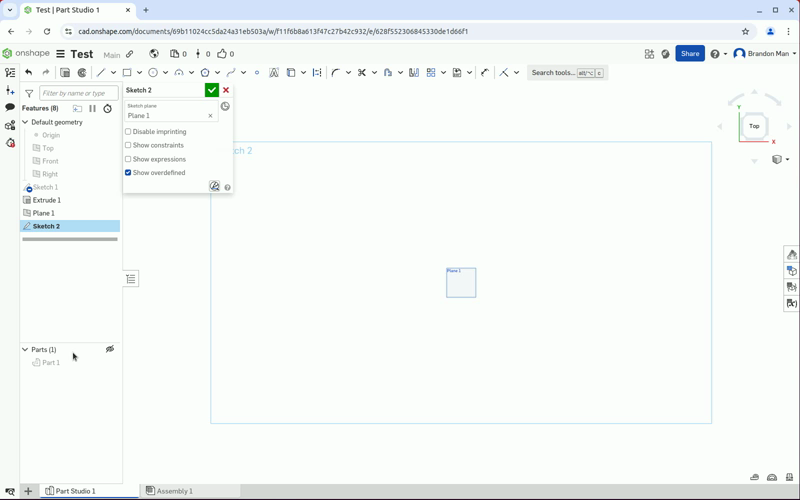
key(c)
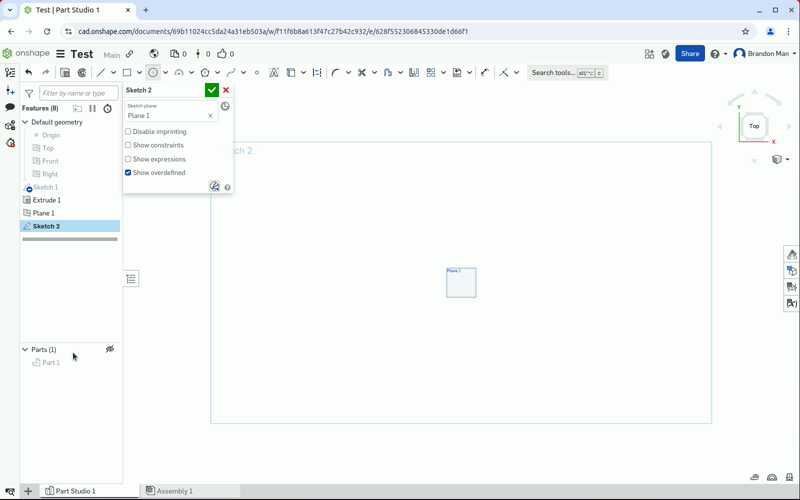
key_down(shift)
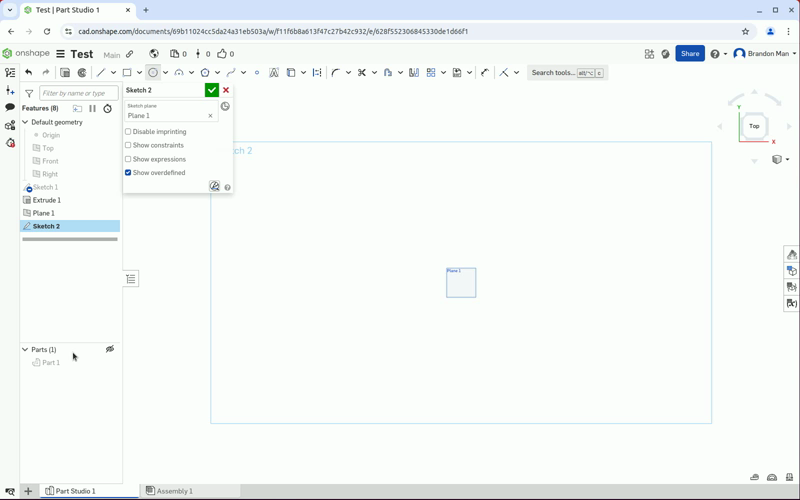
mouse_move(460, 282)
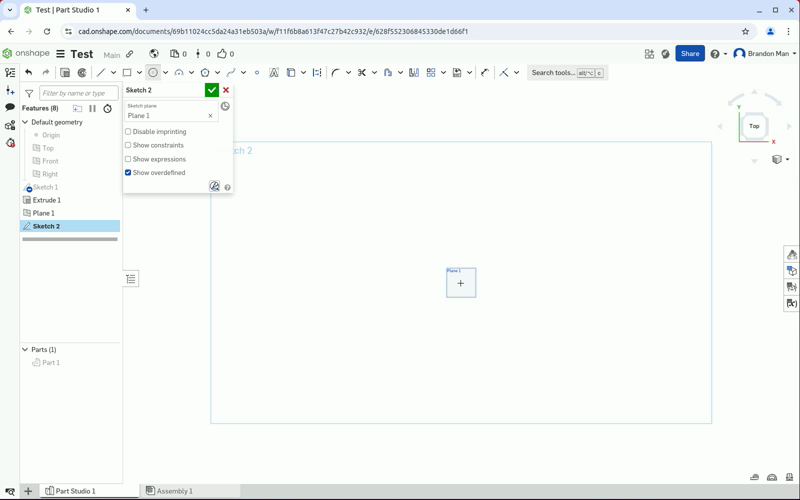
click(460, 282)
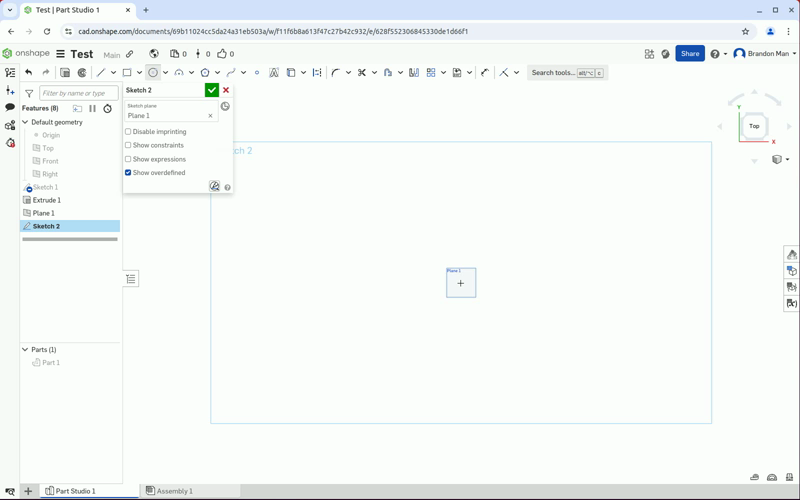
key_up(shift)
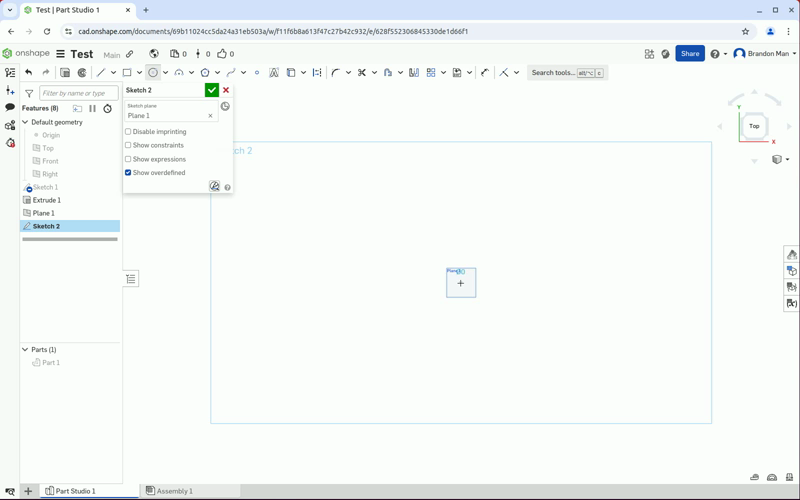
mouse_move(511, 282)
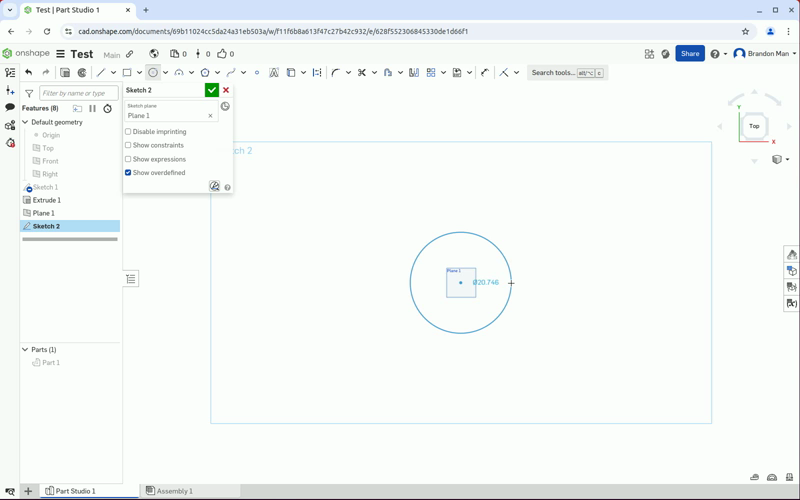
click(511, 282)
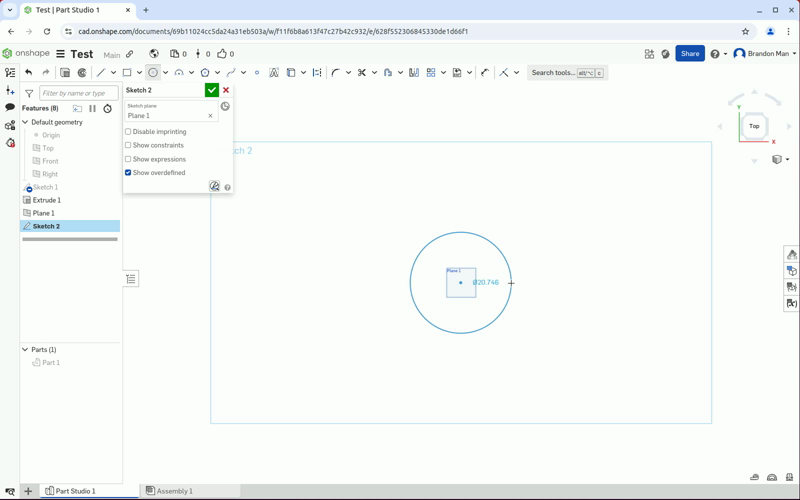
key(esc)
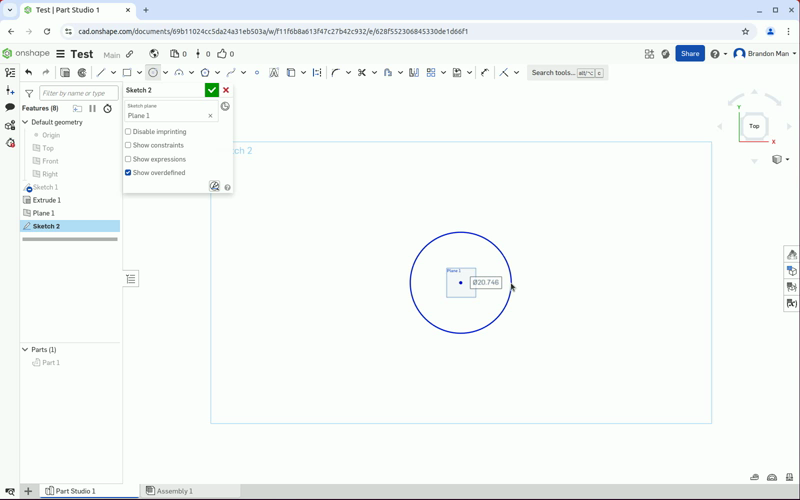
mouse_move(496, 262)
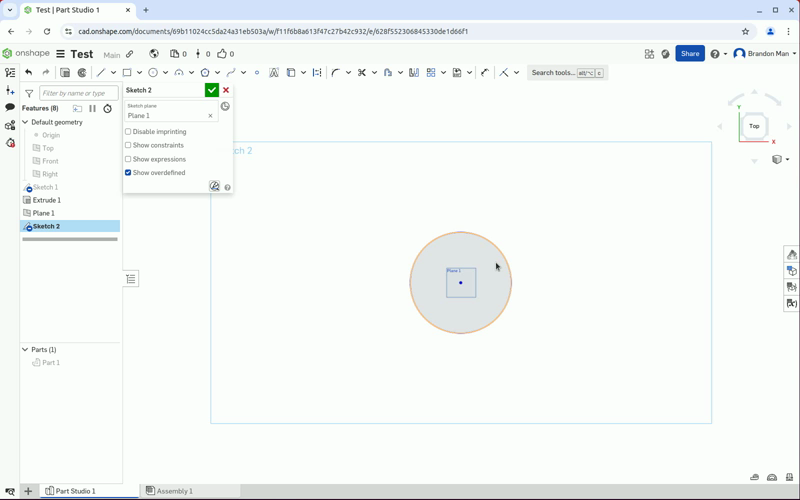
click(496, 262)
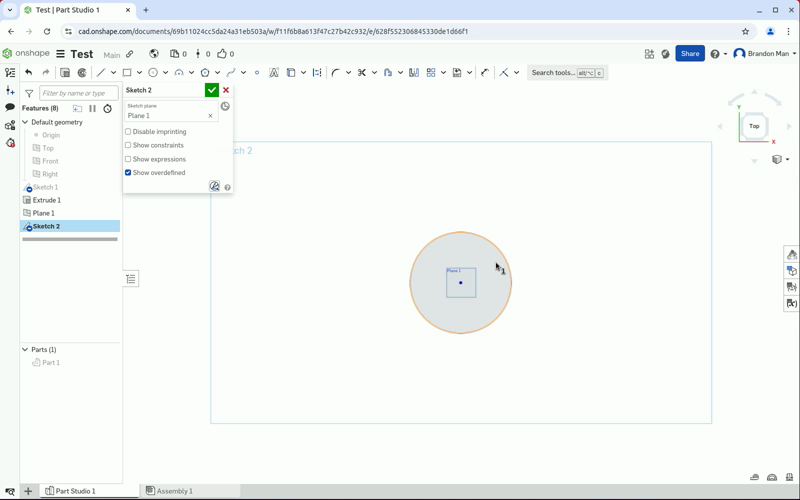
mouse_move(73, 352)
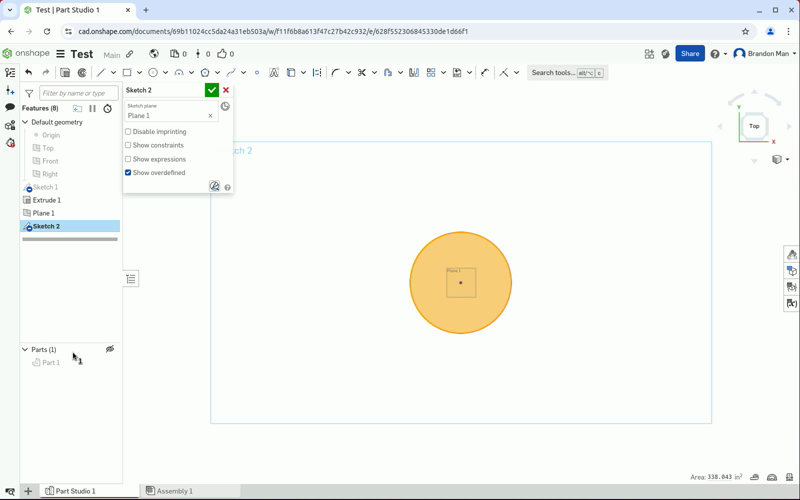
key(shift+y)
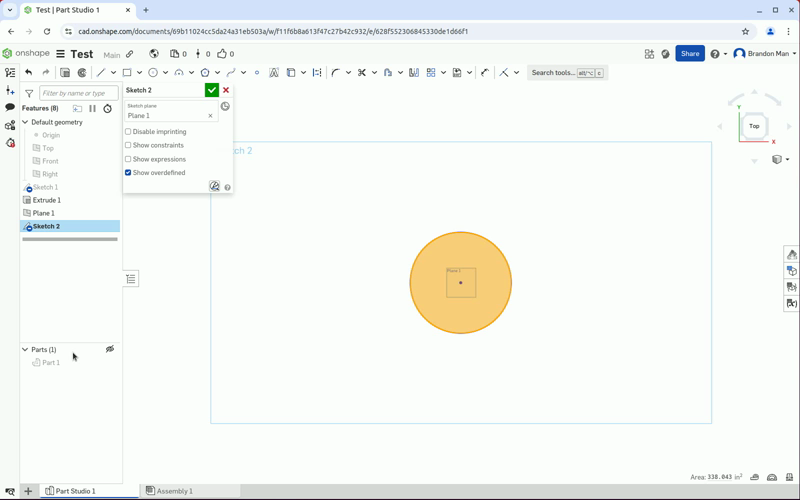
key(shift+e)
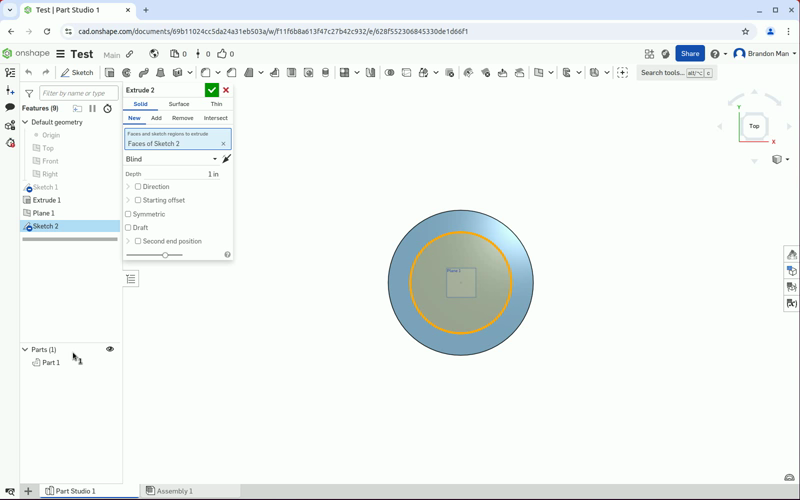
mouse_move(143, 106)
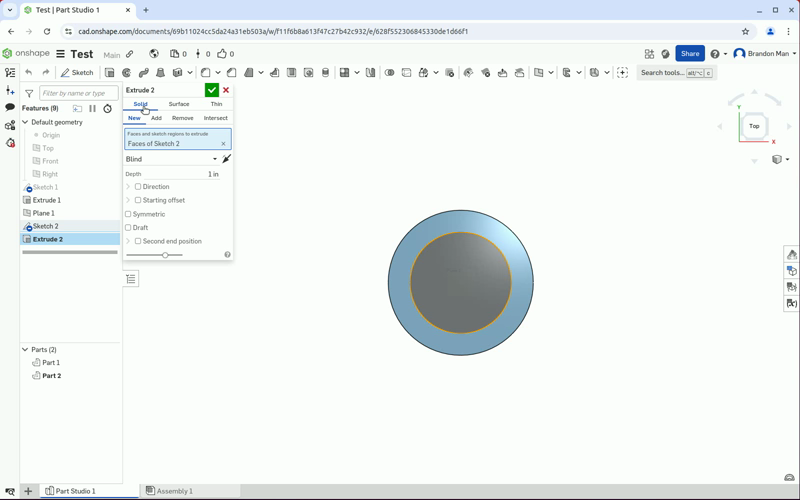
click(143, 106)
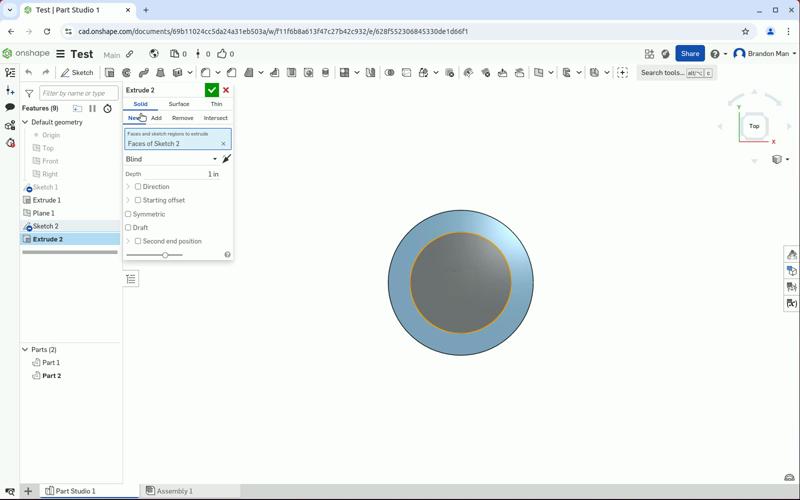
mouse_move(137, 120)
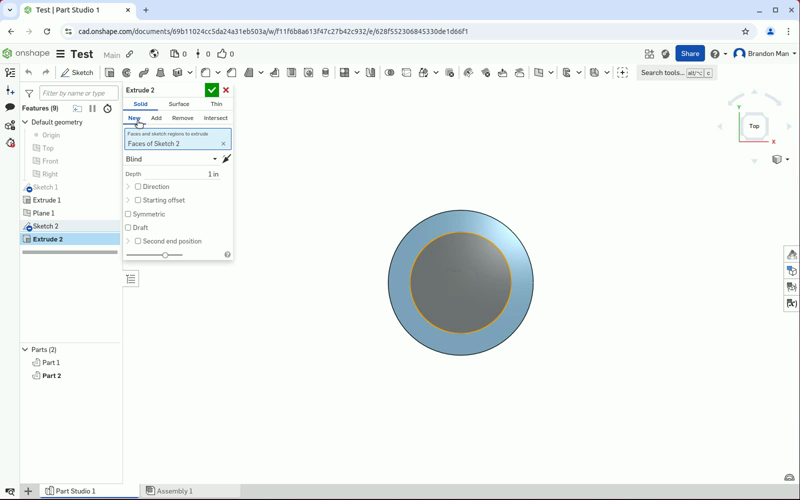
click(137, 120)
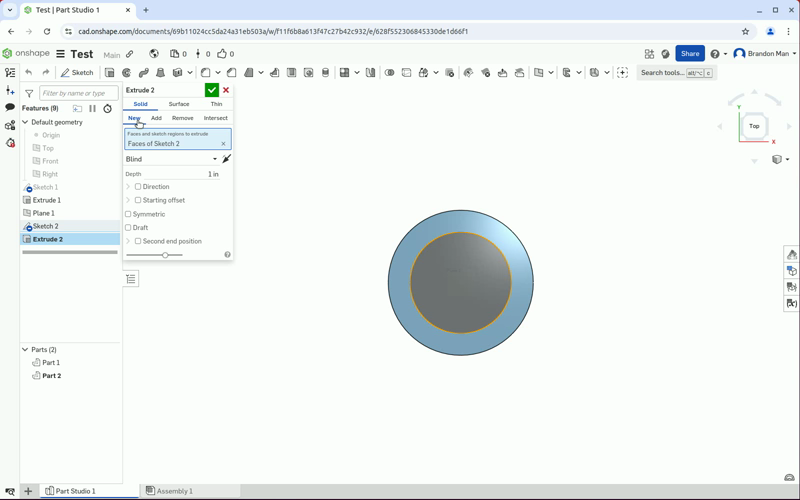
key(tab, 4)
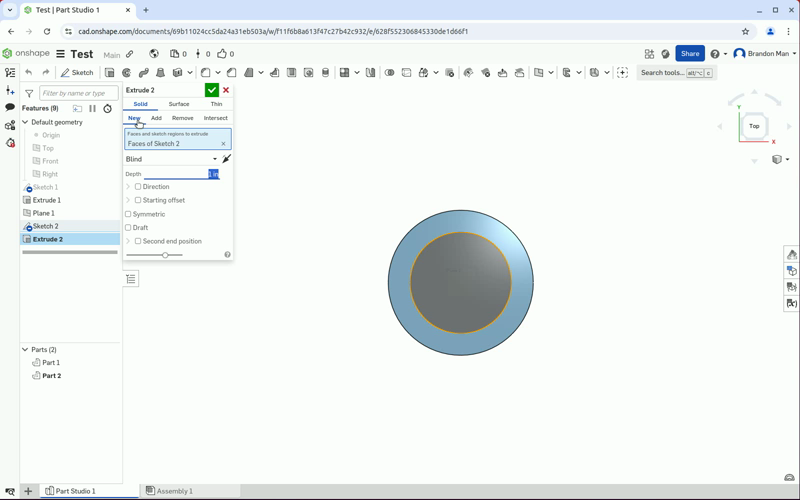
text(11.554)
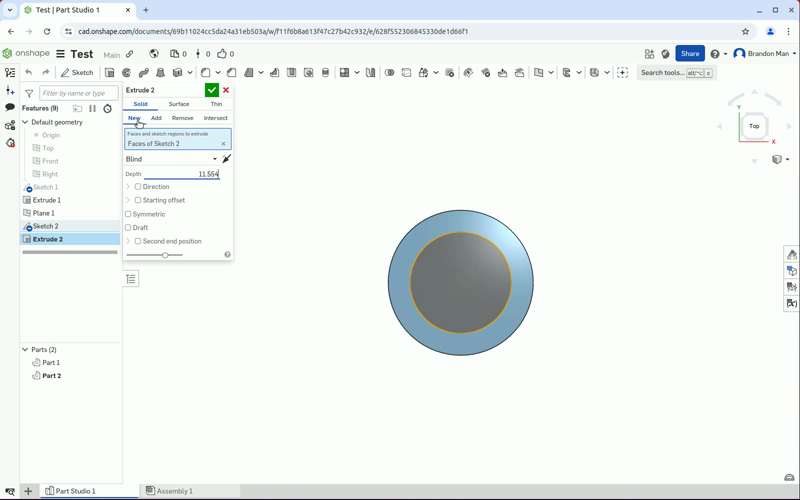
key(enter)
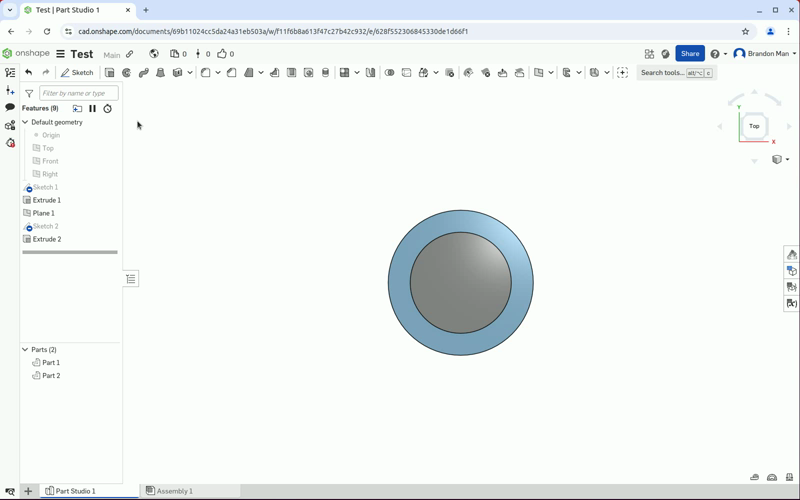
key(shift+h)
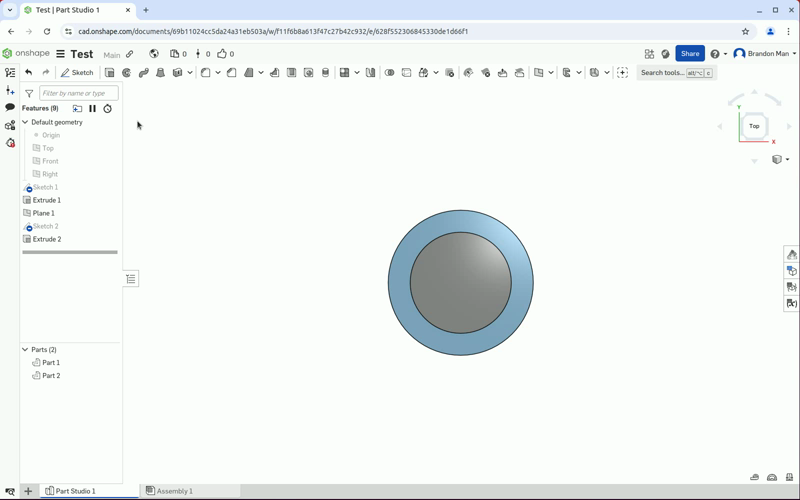
key(shift+h)
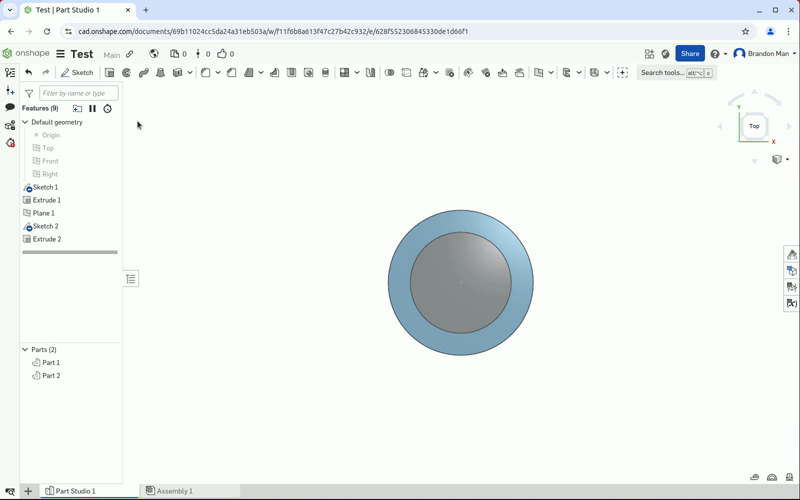
key(shift+7)
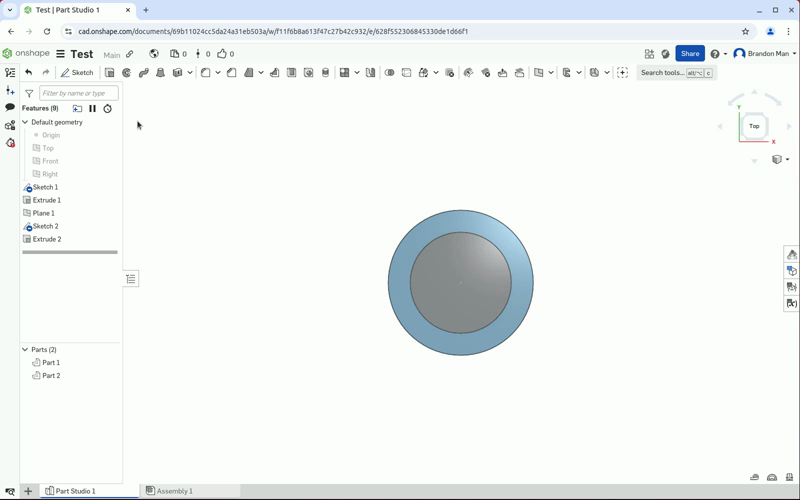
key(up, 3)
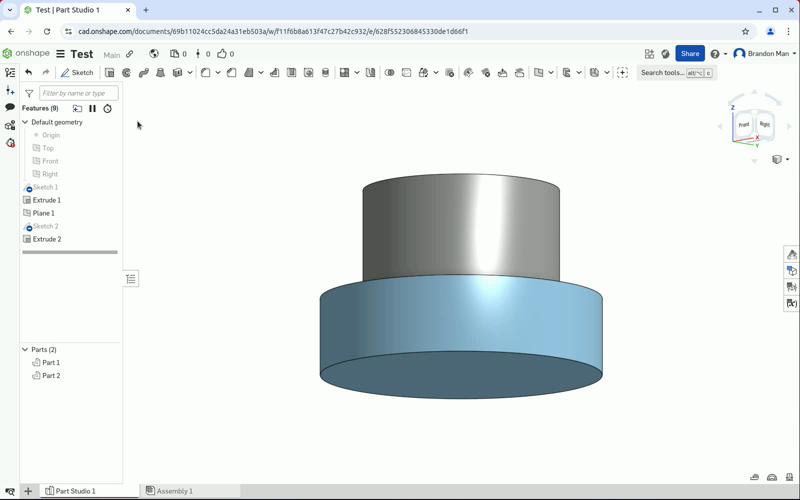
key(left, 3)
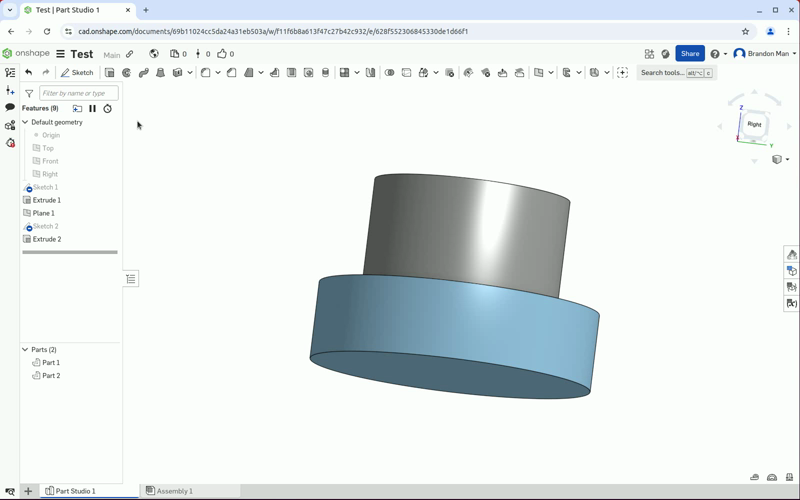
key(right, 3)
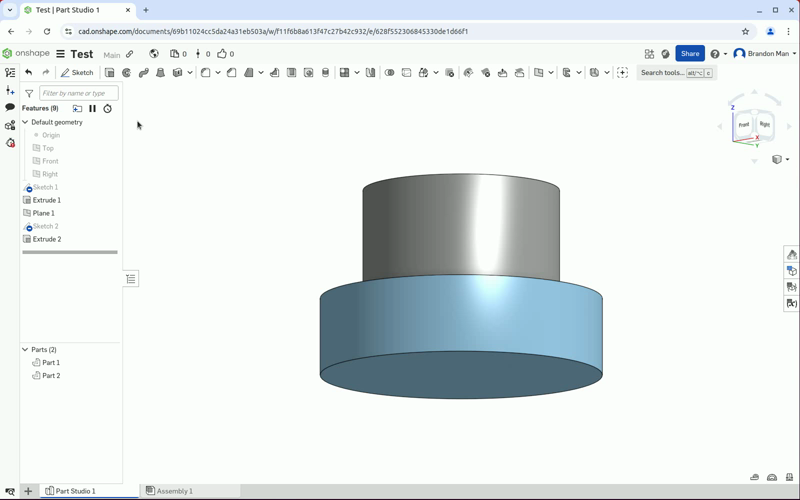
key(down, 3)
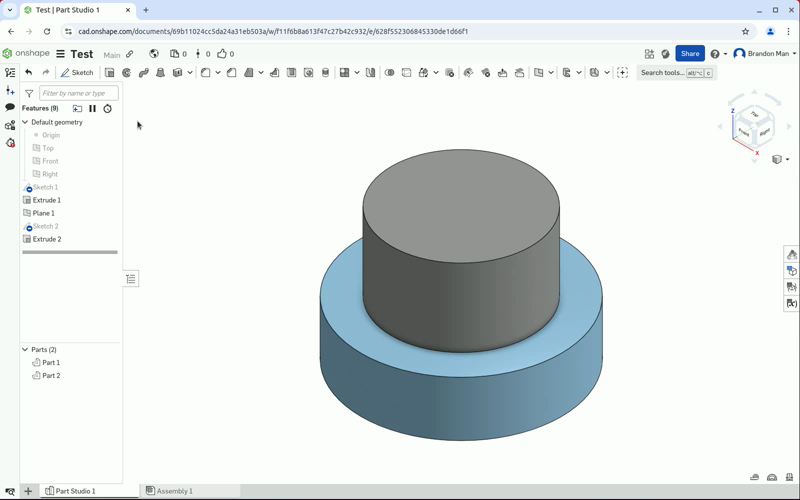
mouse_move(73, 189)
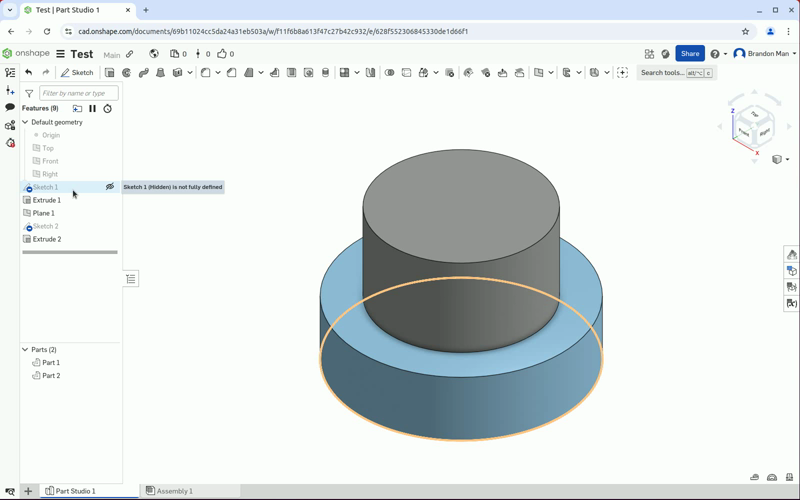
click(73, 189)